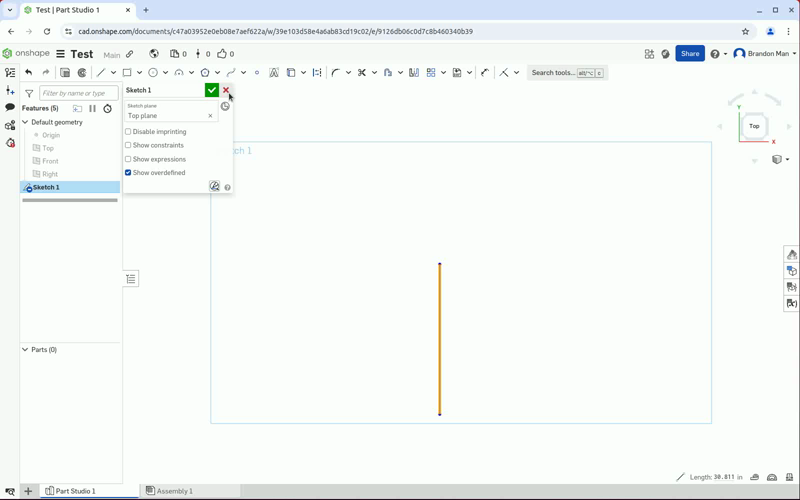
key(shift+h)
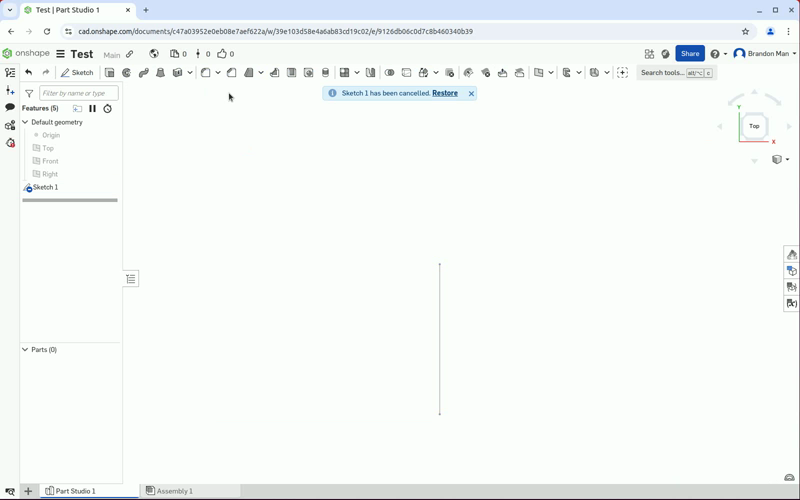
key(shift+s)
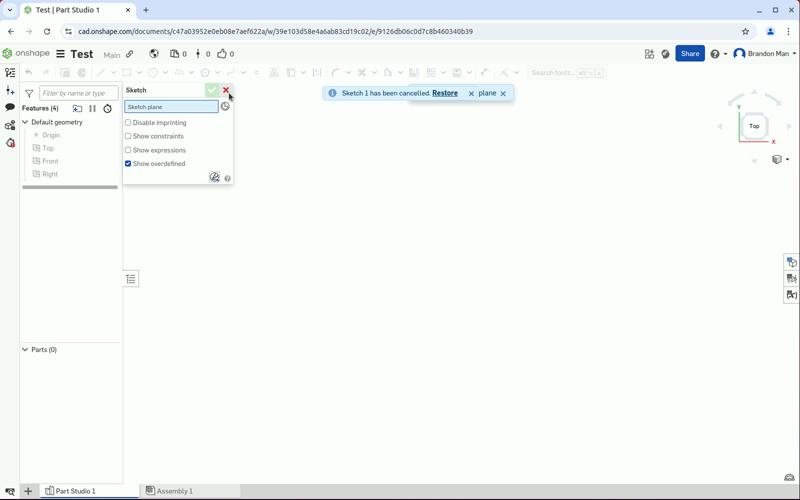
mouse_move(73, 150)
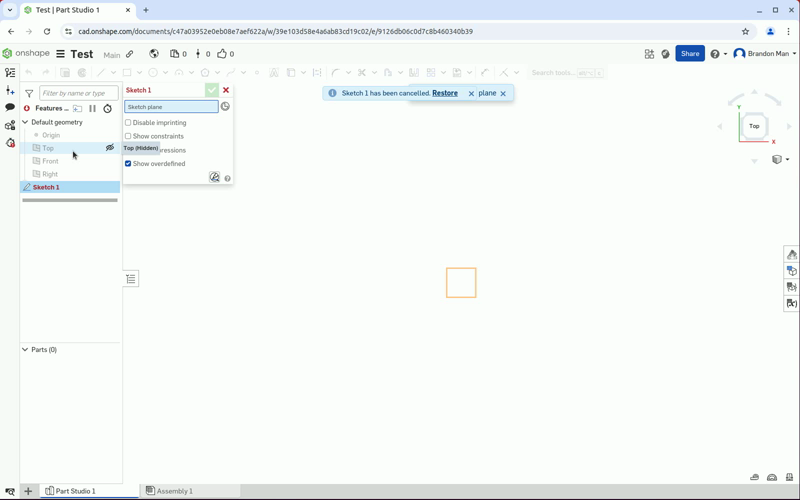
click(73, 150)
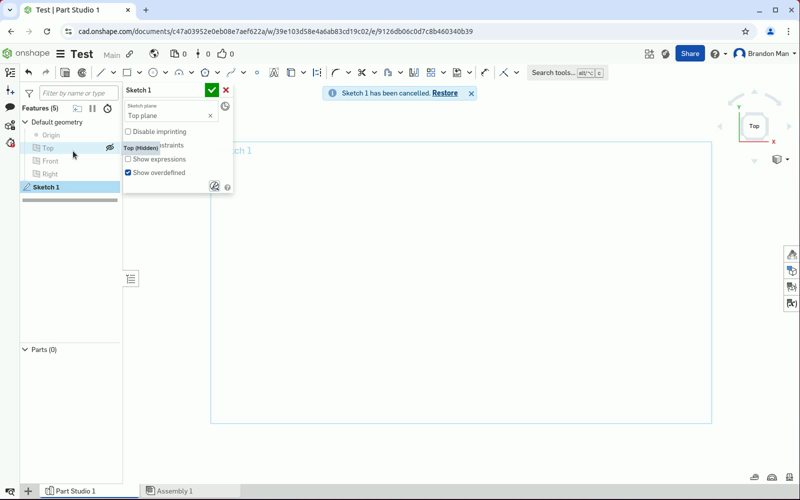
mouse_move(73, 352)
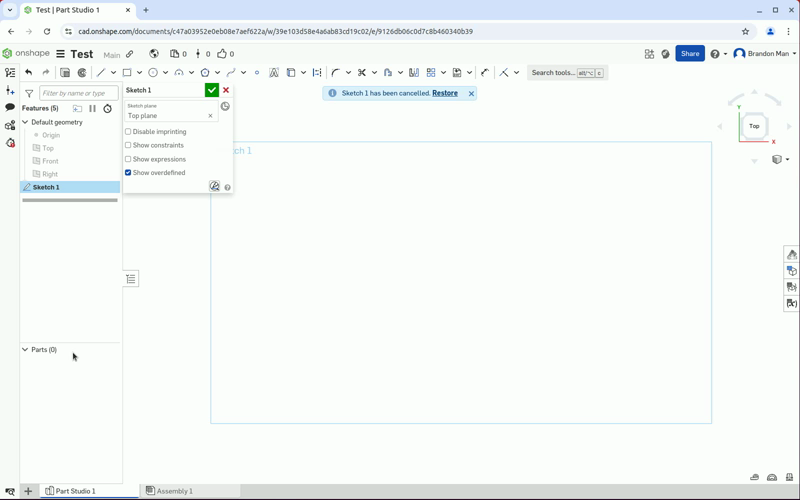
key(y)
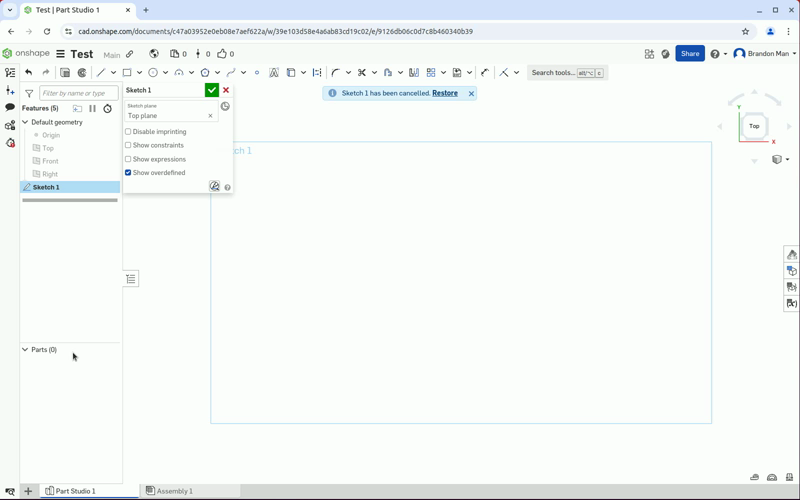
key(l)
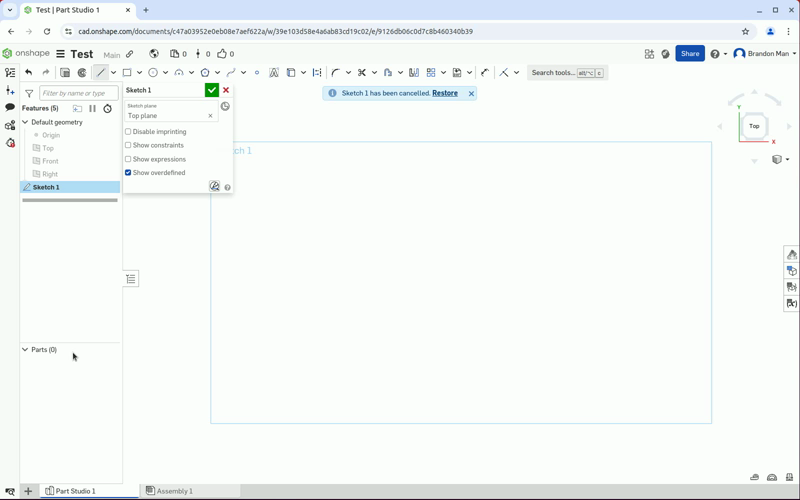
key_down(shift)
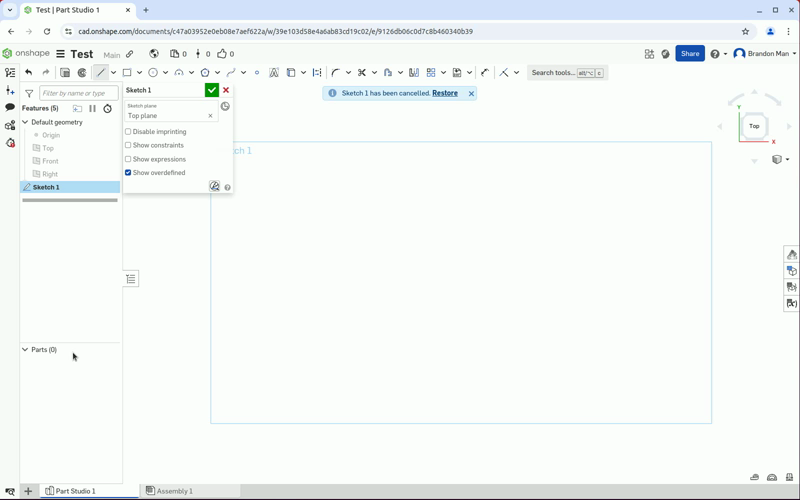
mouse_move(460, 282)
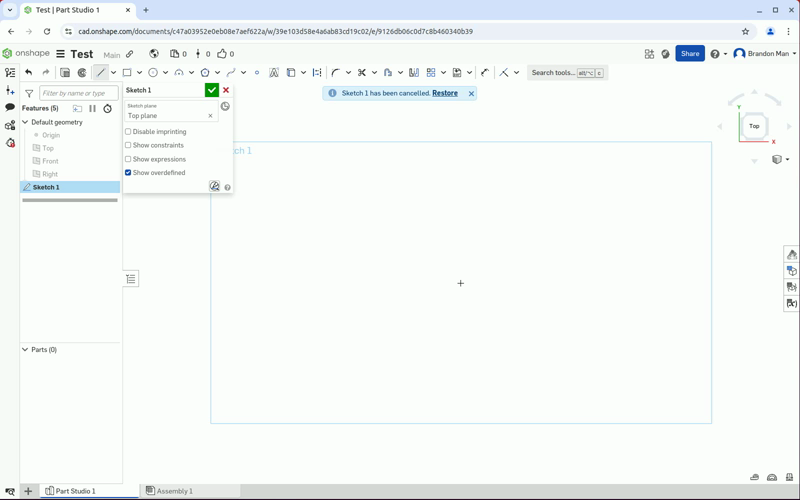
click(460, 282)
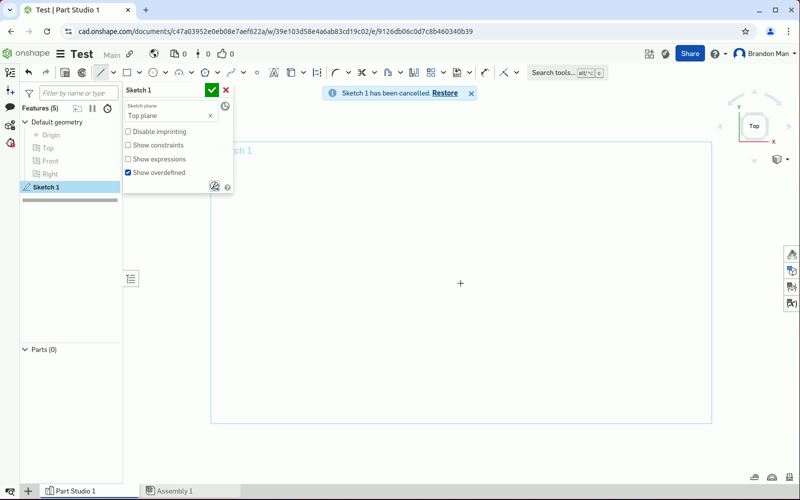
key_up(shift)
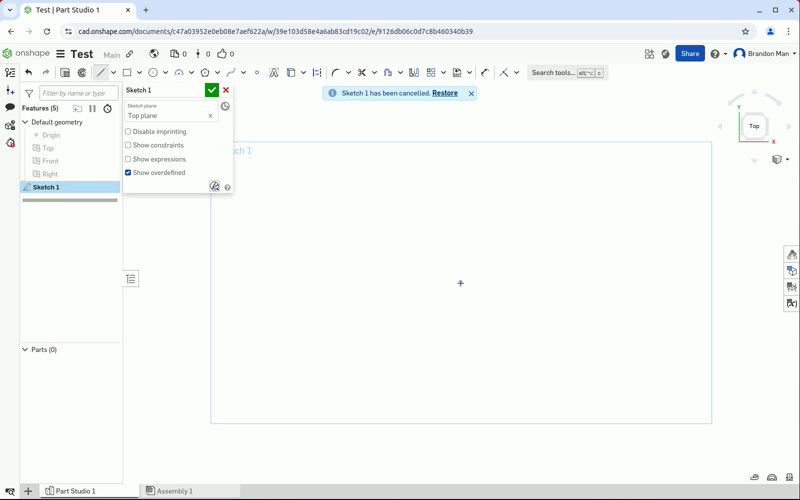
key_down(shift)
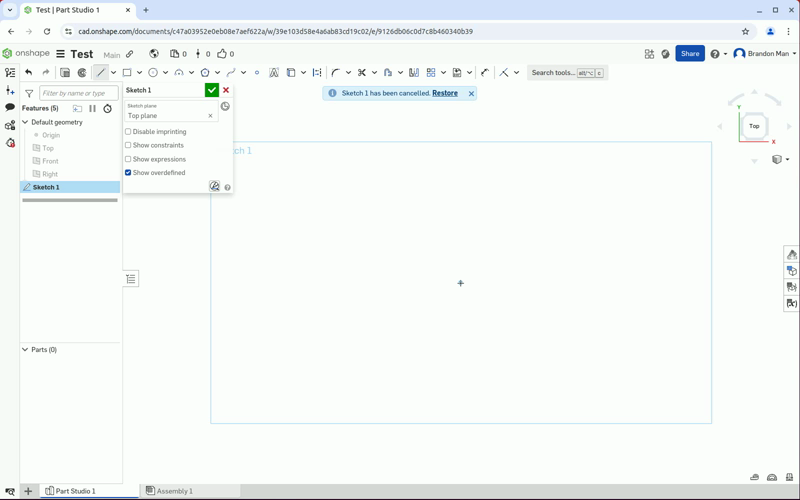
mouse_move(573, 282)
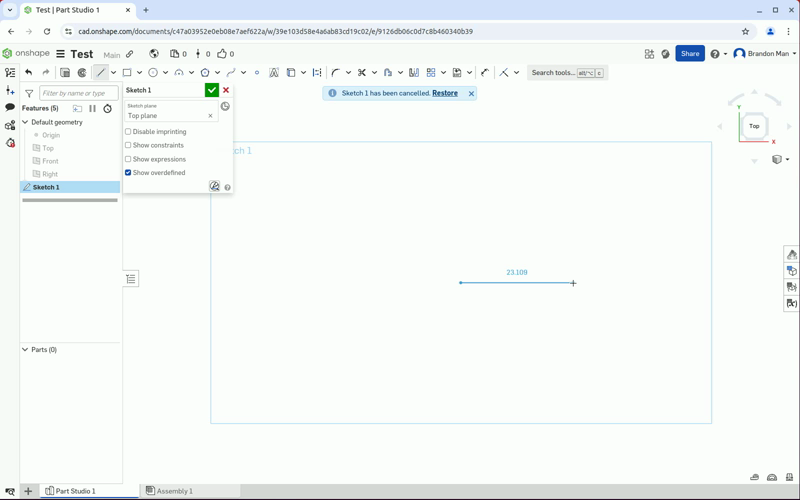
click(573, 282)
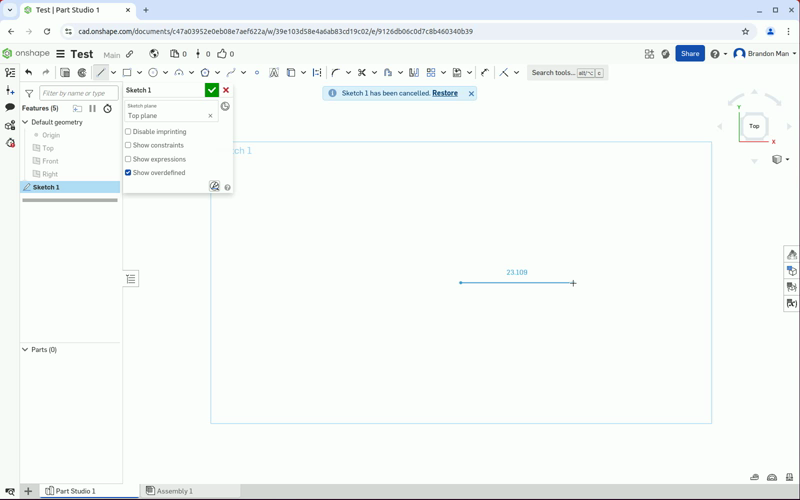
key_up(shift)
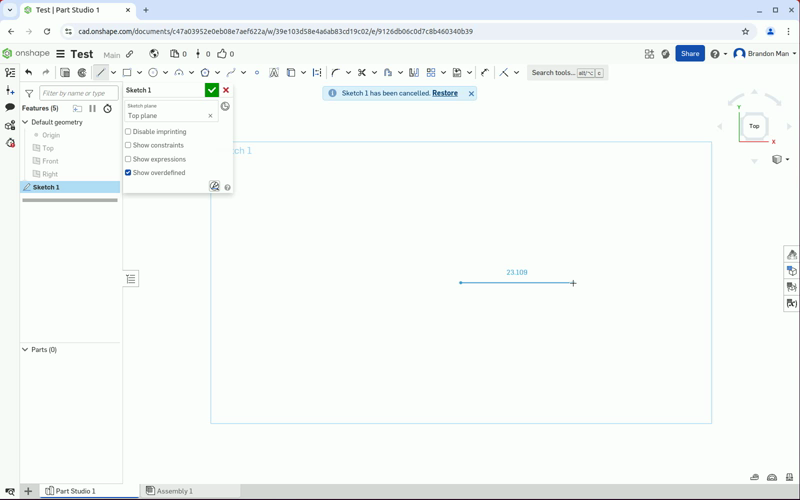
key_down(shift)
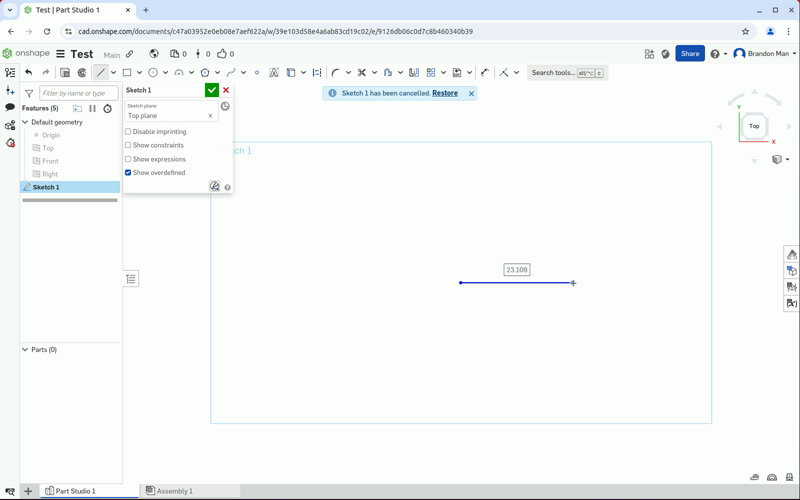
mouse_move(573, 205)
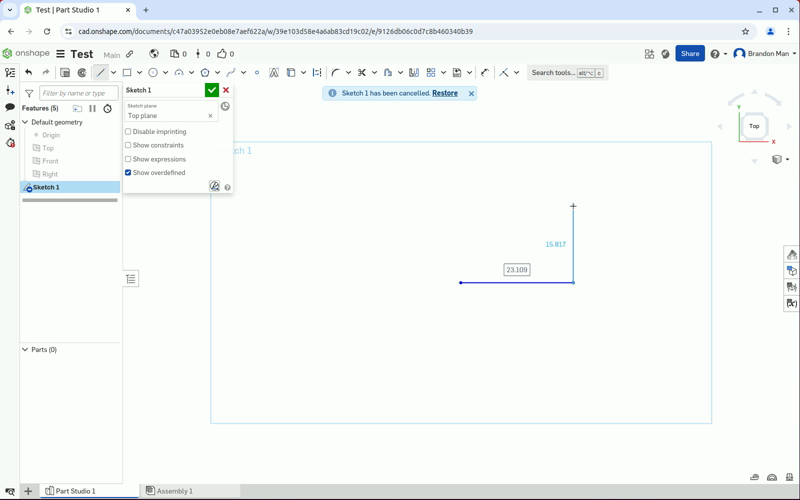
click(573, 205)
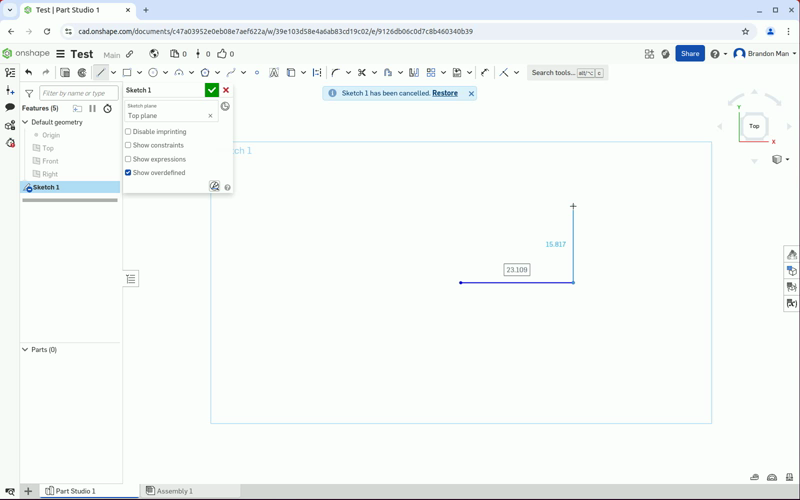
key_up(shift)
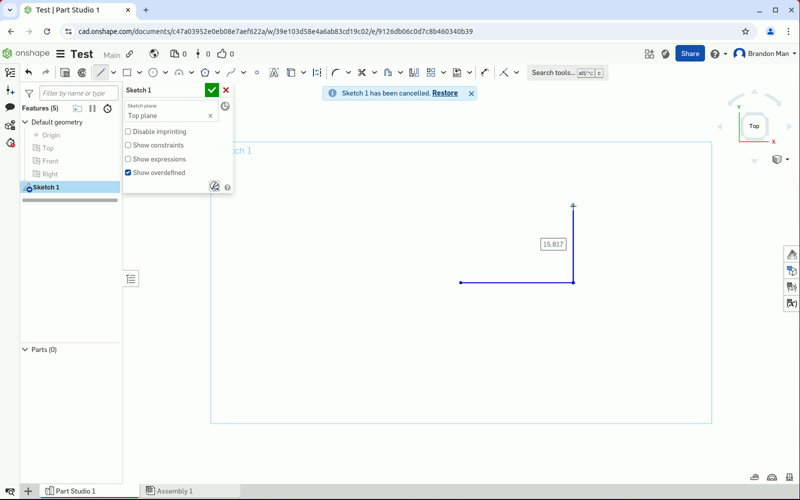
key_down(shift)
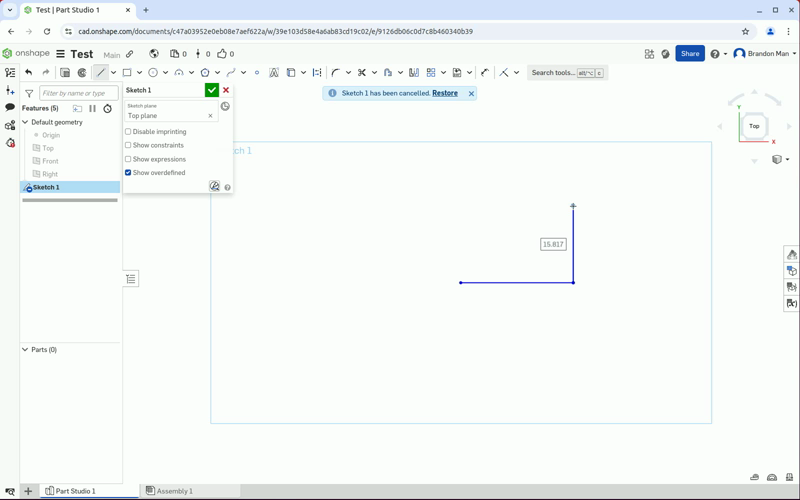
mouse_move(460, 205)
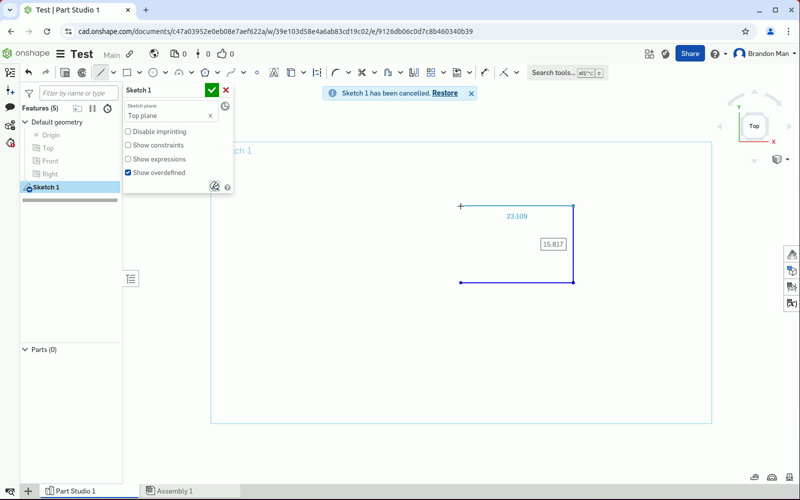
click(460, 205)
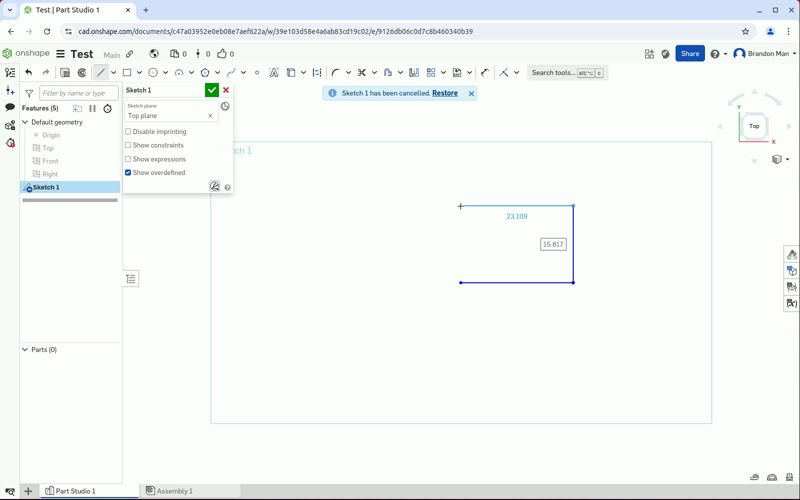
key_up(shift)
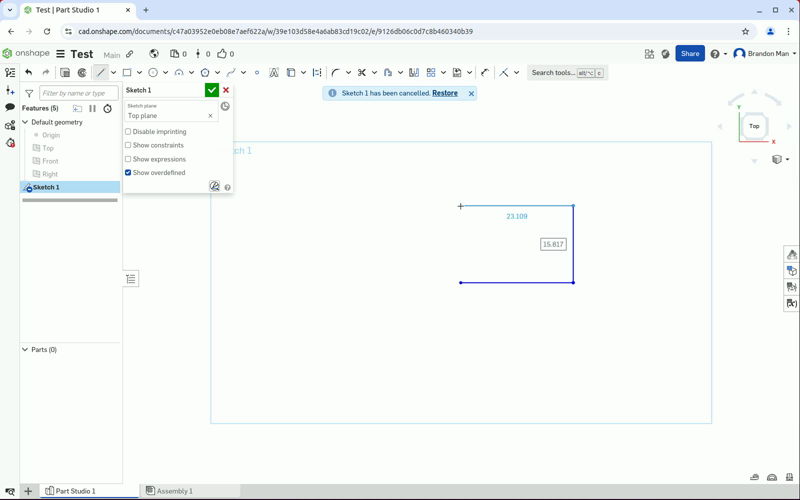
key_down(shift)
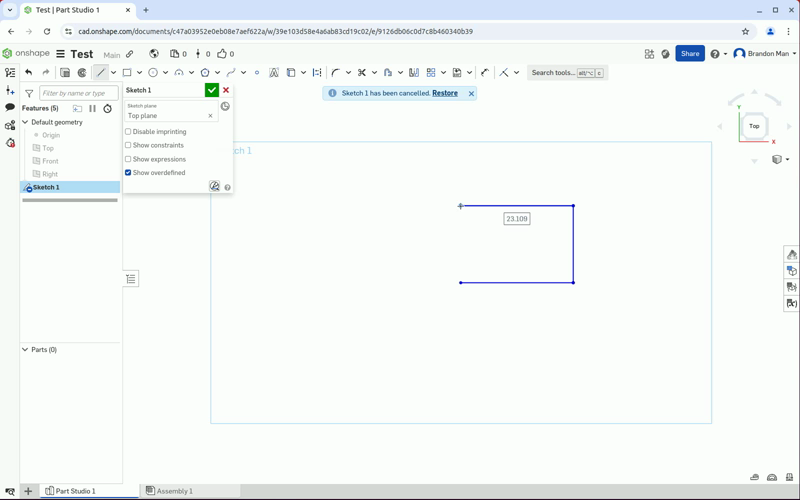
mouse_move(460, 282)
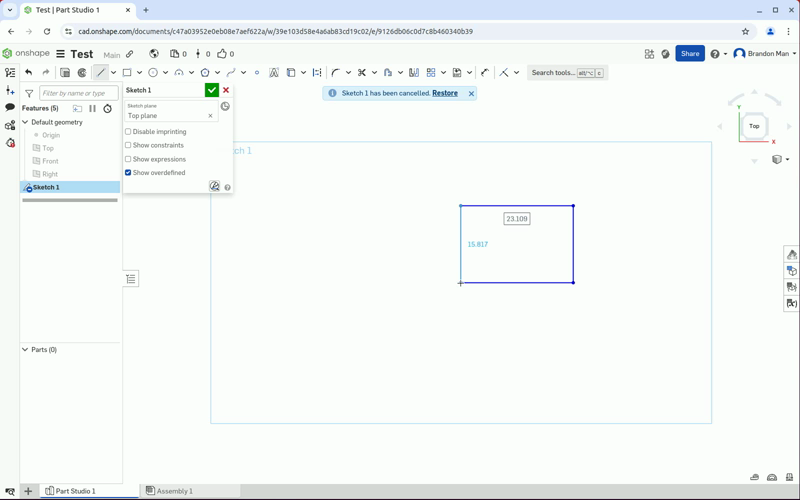
key_up(shift)
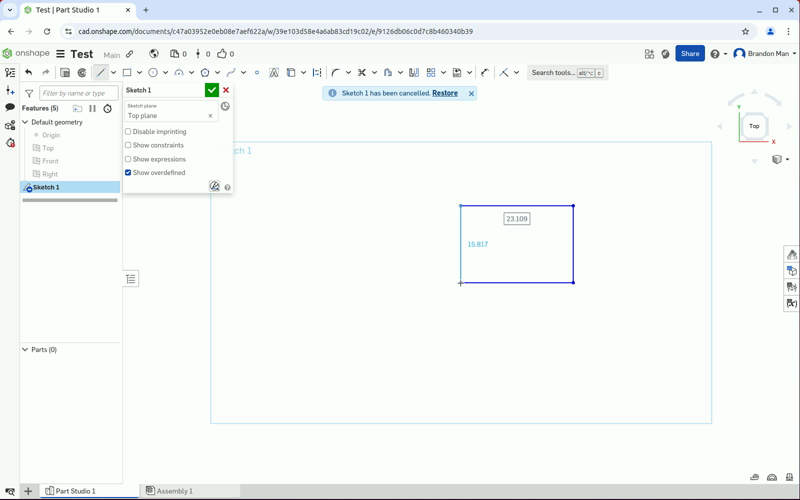
click(460, 282)
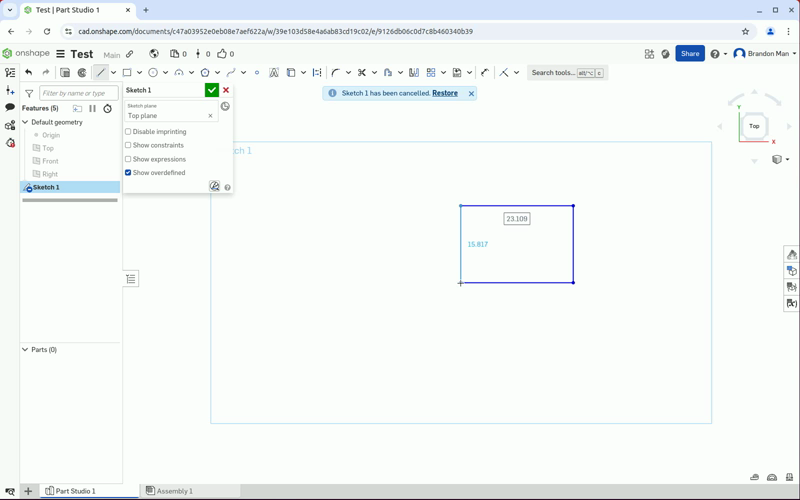
key(esc)
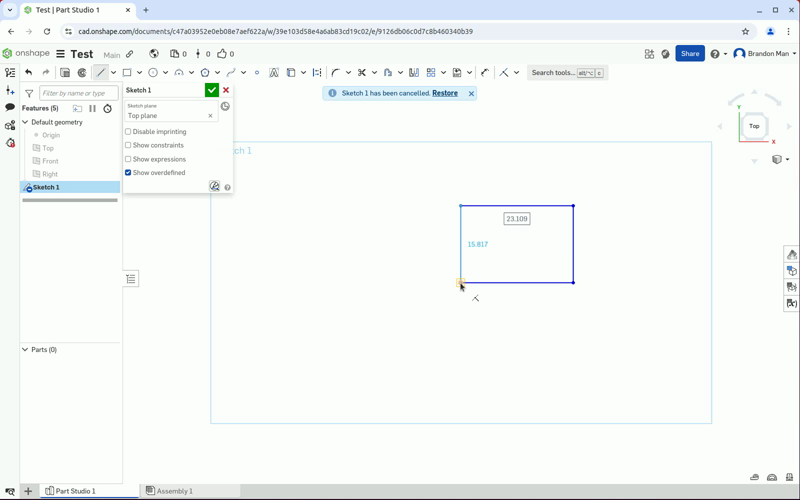
mouse_move(506, 233)
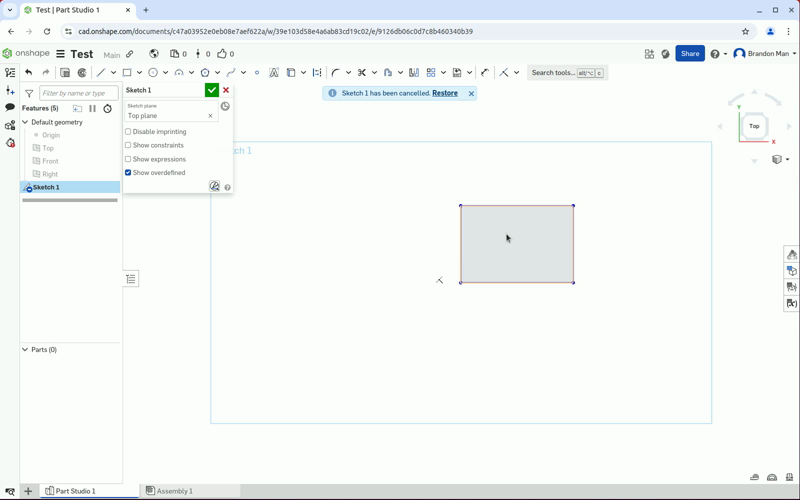
click(506, 233)
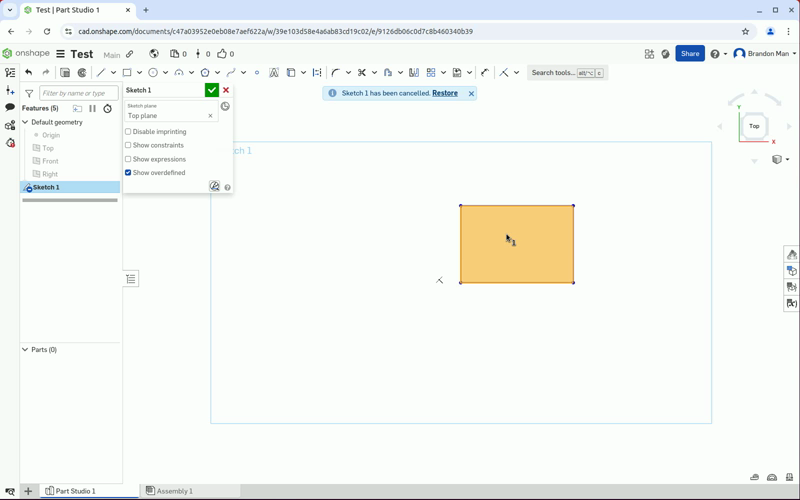
mouse_move(73, 352)
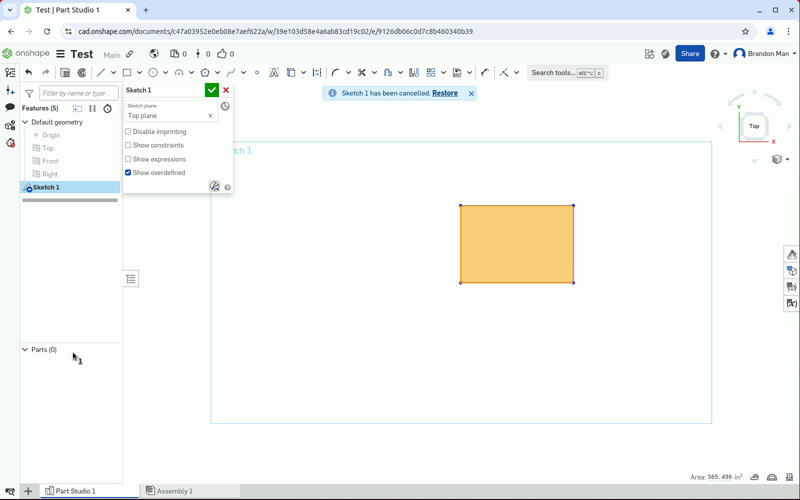
key(shift+y)
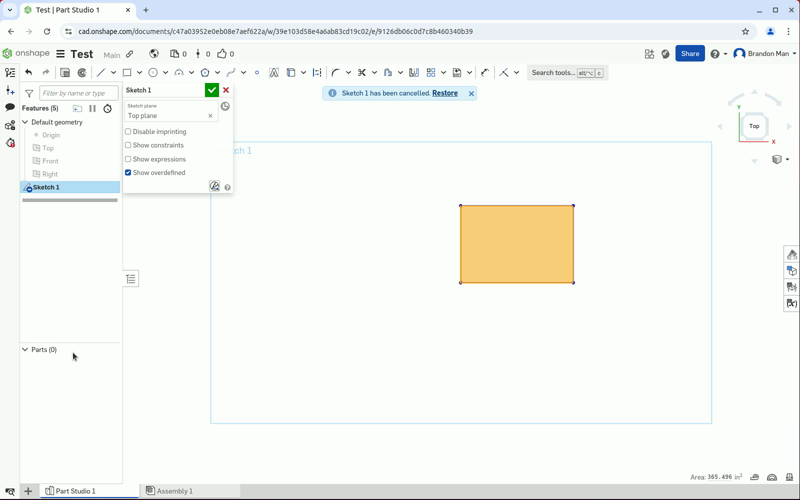
key(shift+e)
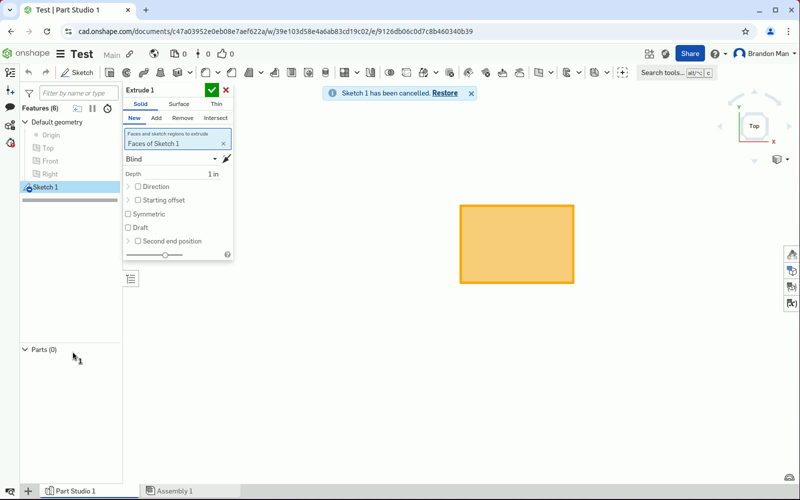
mouse_move(143, 106)
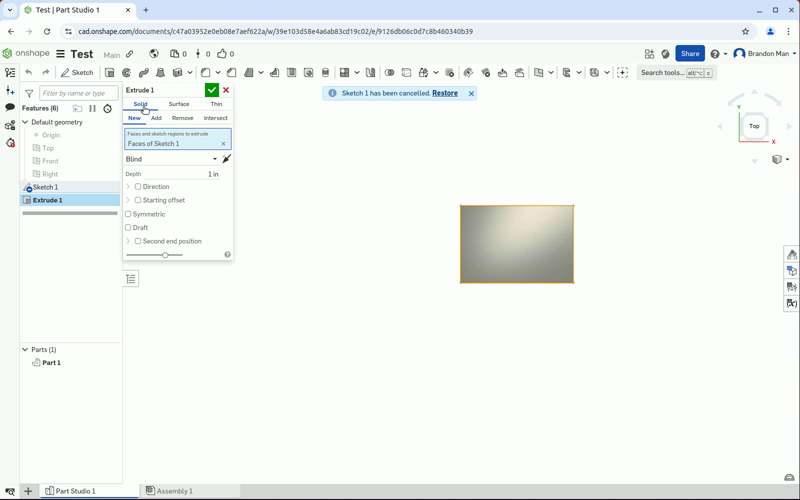
click(143, 106)
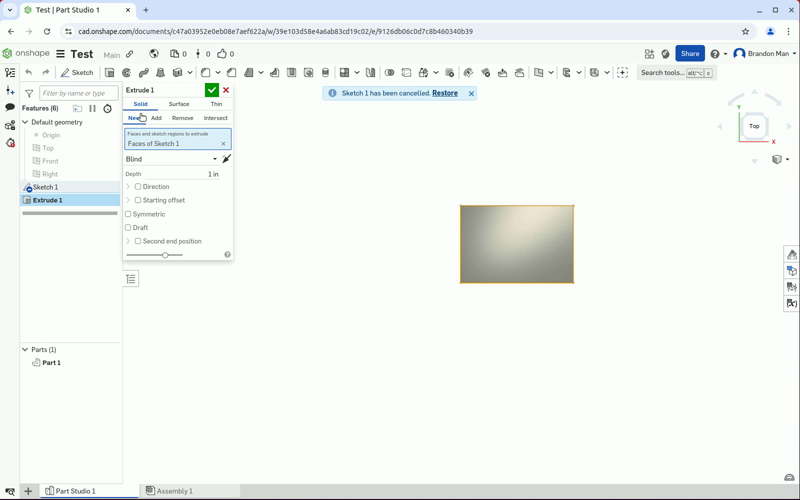
mouse_move(137, 120)
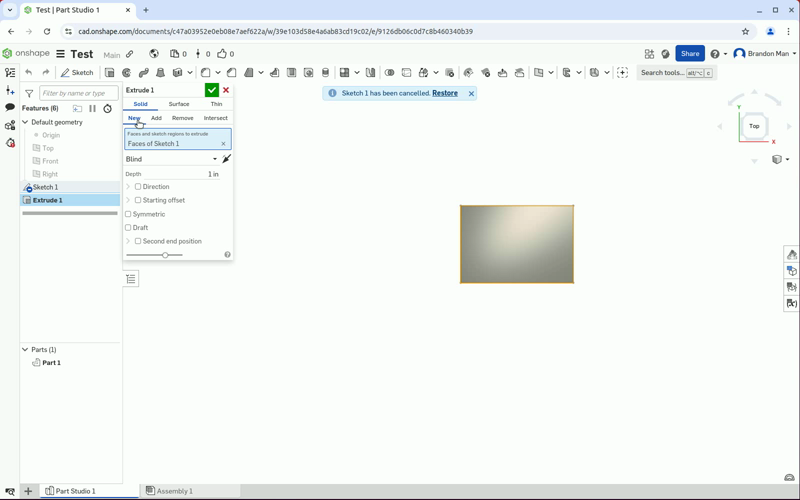
click(137, 120)
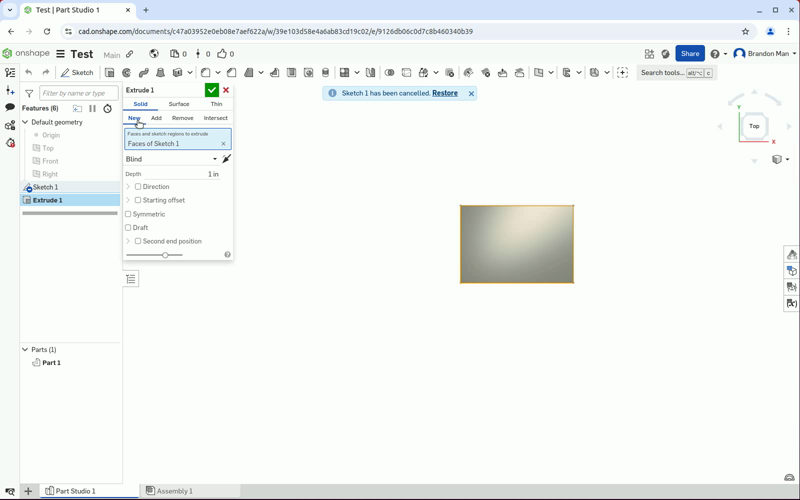
key(tab, 4)
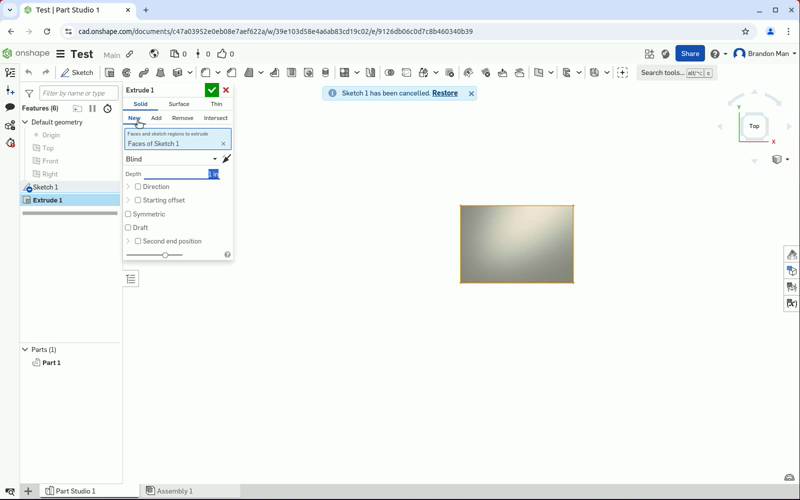
text(6.74)
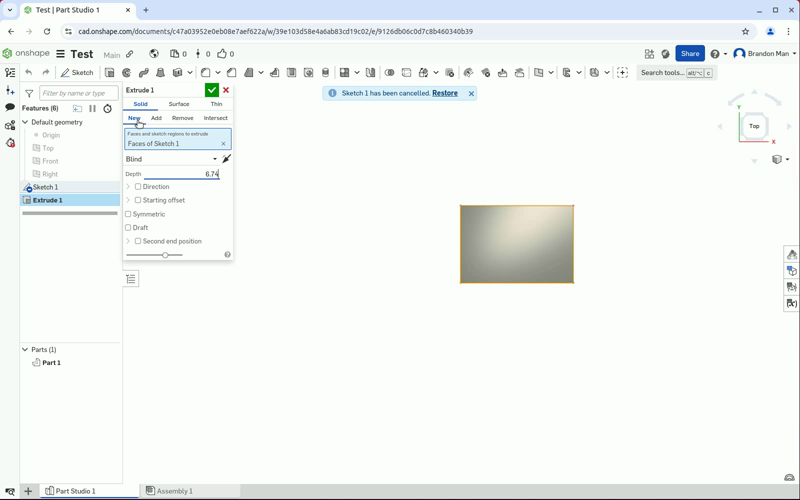
key(enter)
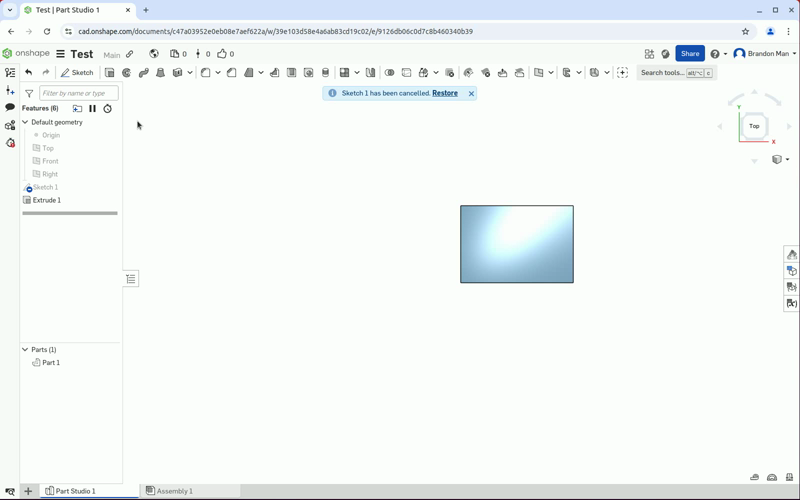
key(shift+h)
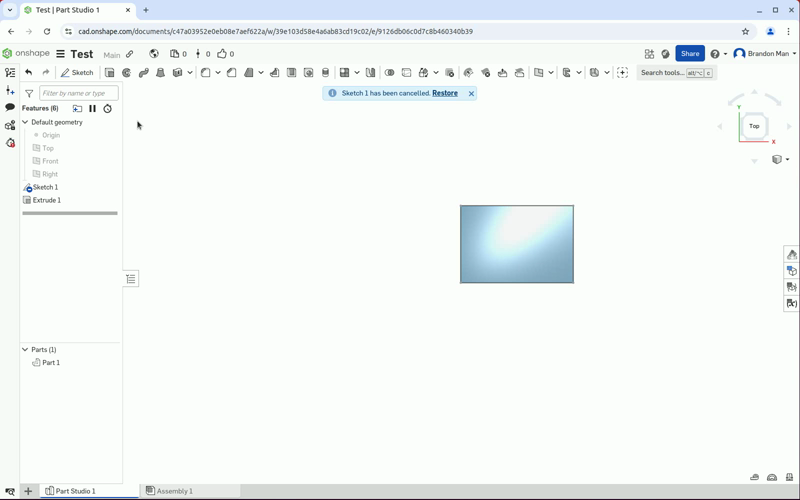
key(shift+h)
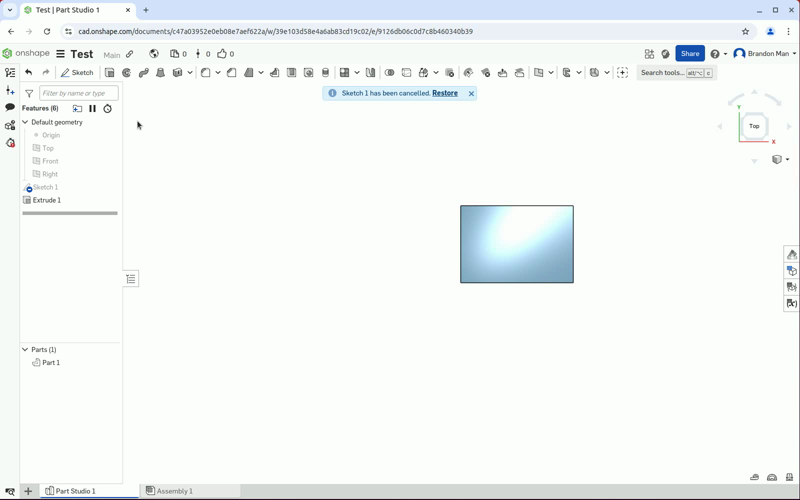
mouse_move(73, 189)
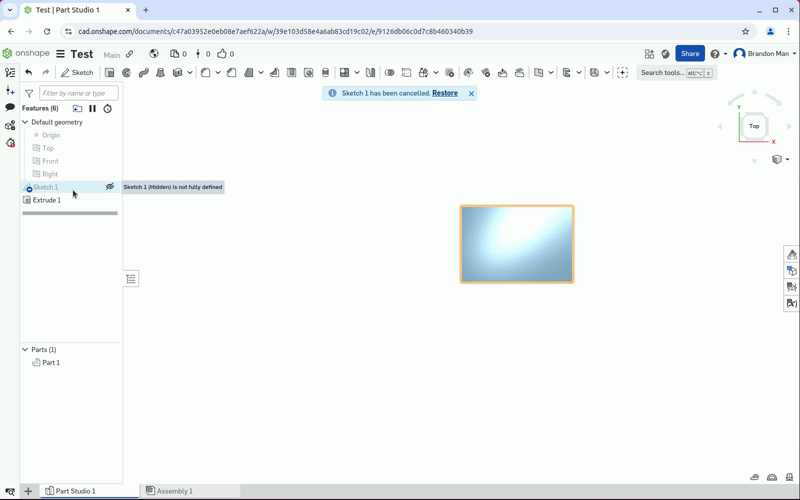
click(73, 189)
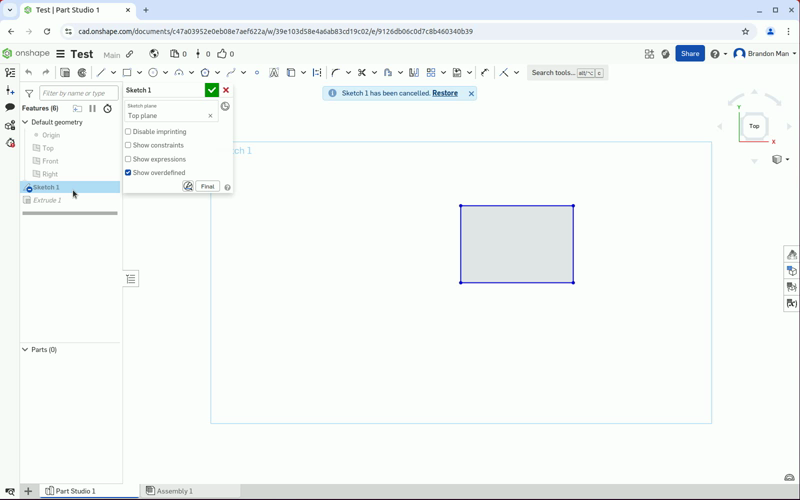
mouse_move(229, 92)
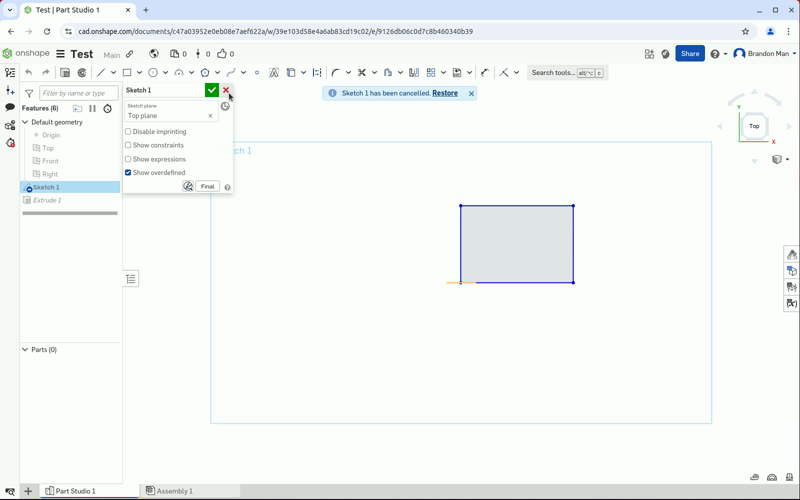
click(229, 92)
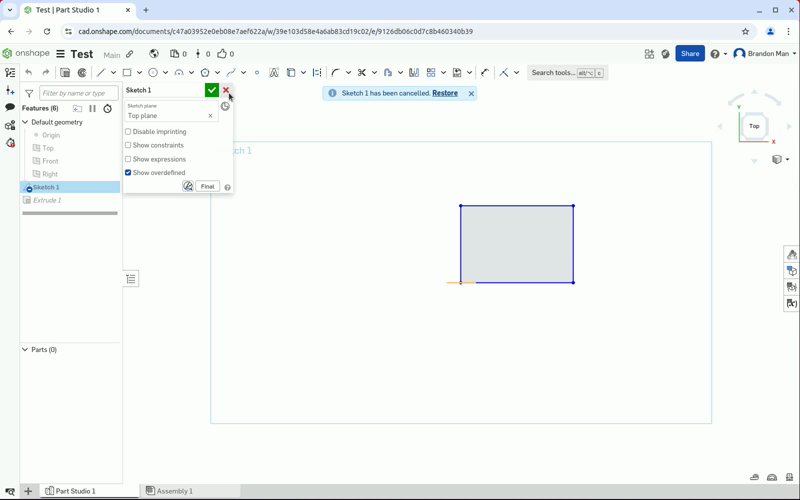
key(shift+s)
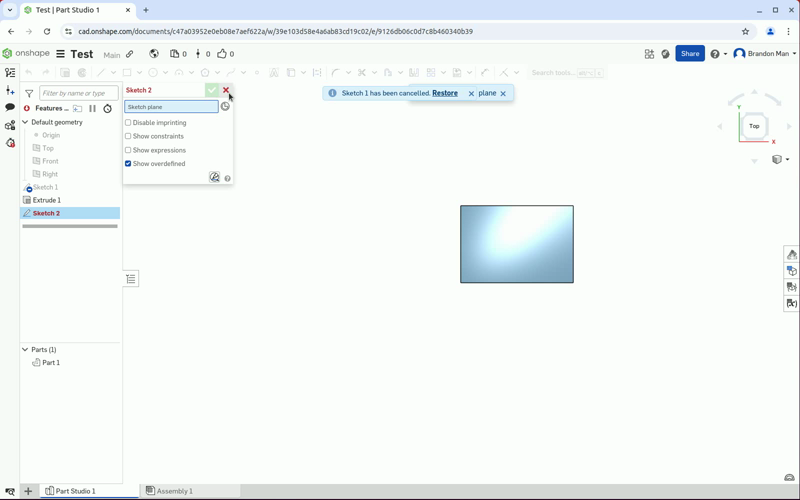
mouse_move(73, 150)
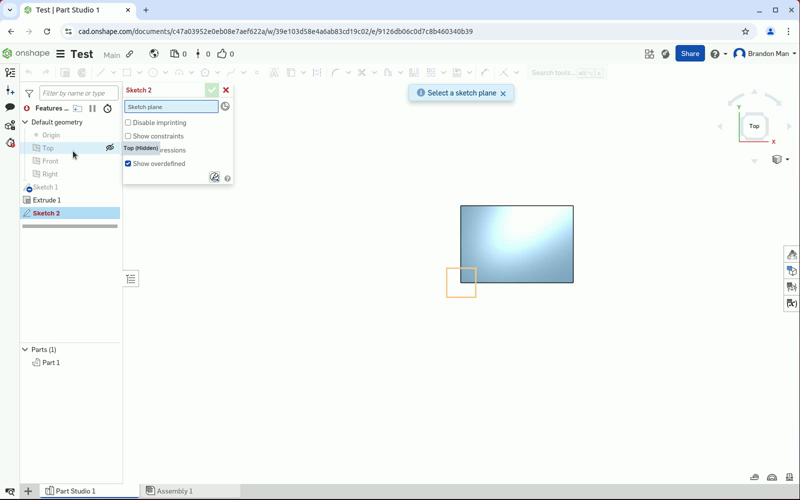
click(73, 150)
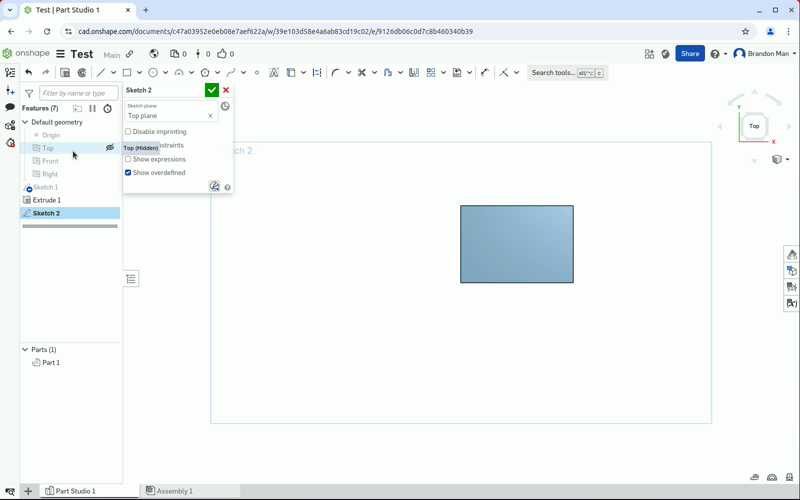
mouse_move(73, 352)
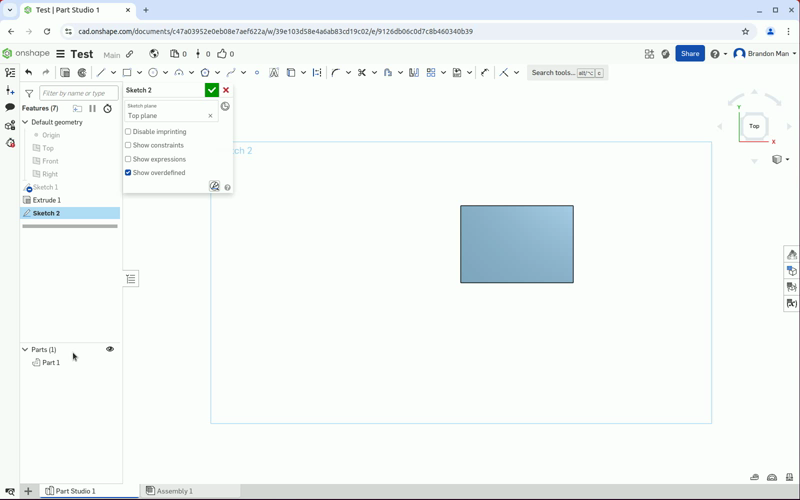
key(y)
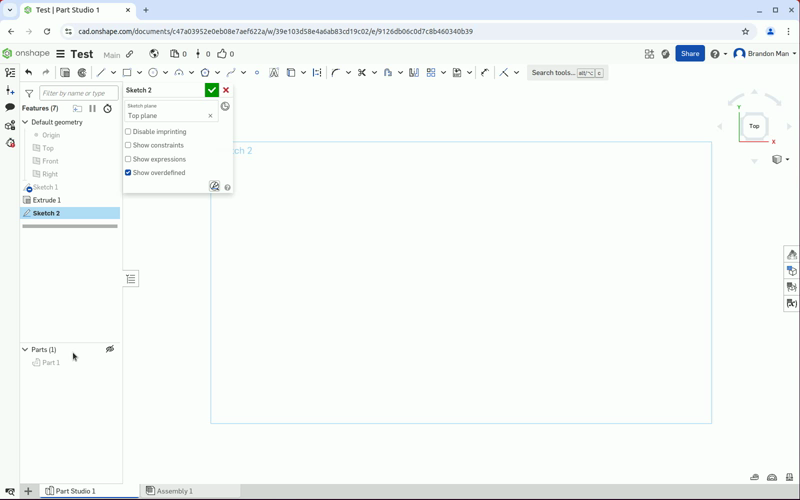
key(c)
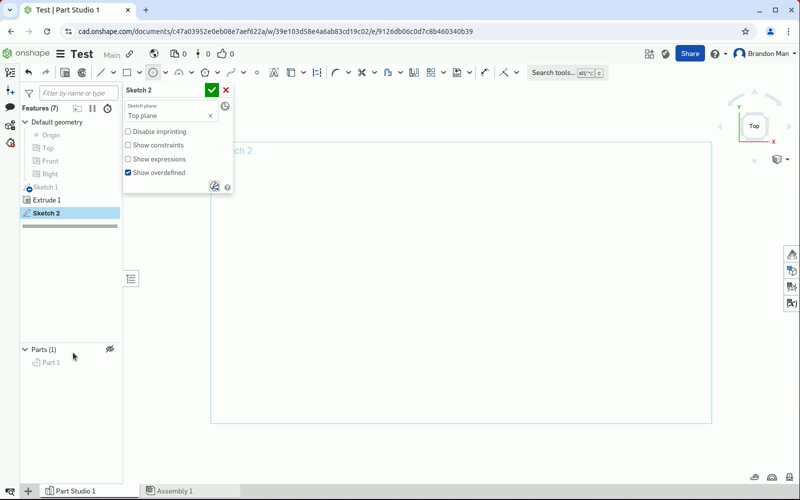
key_down(shift)
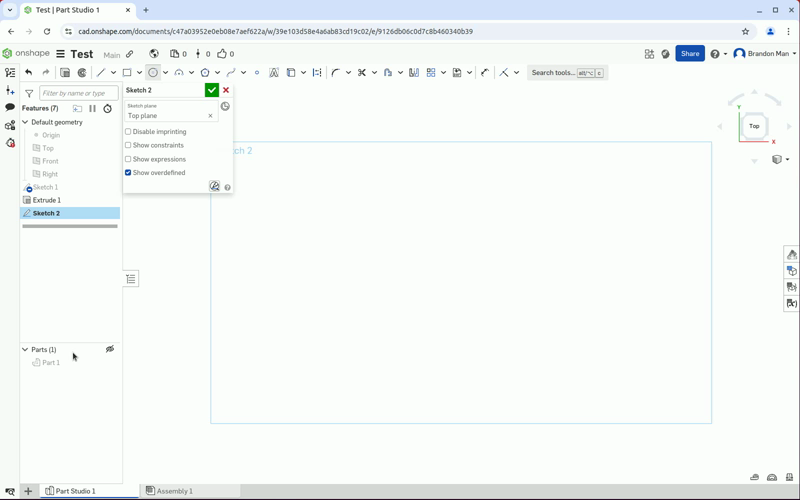
mouse_move(461, 282)
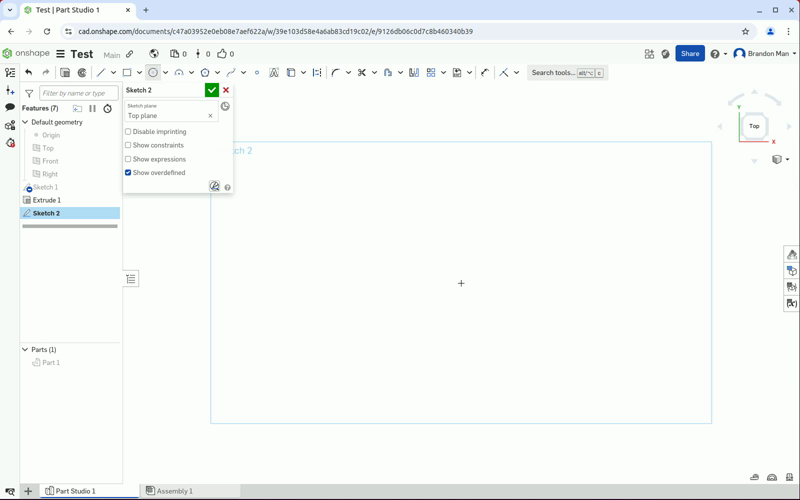
click(461, 282)
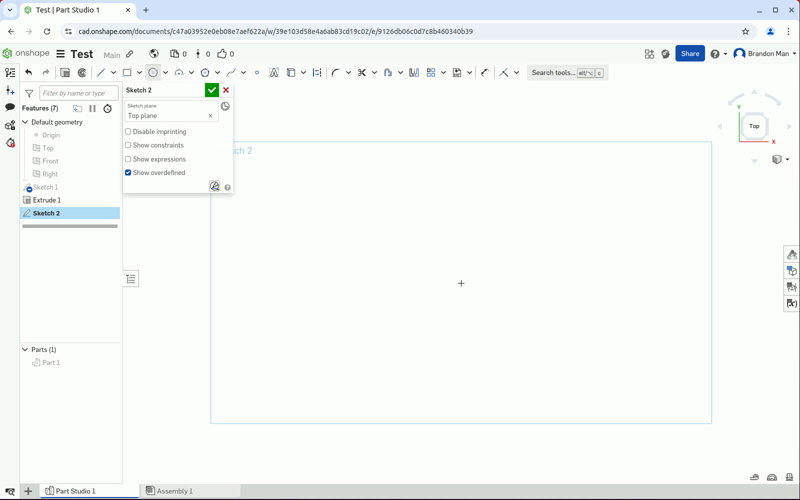
key_up(shift)
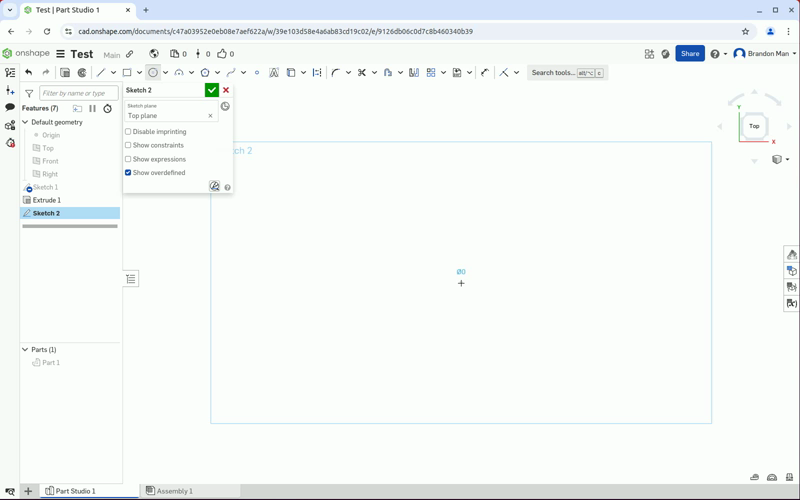
mouse_move(507, 282)
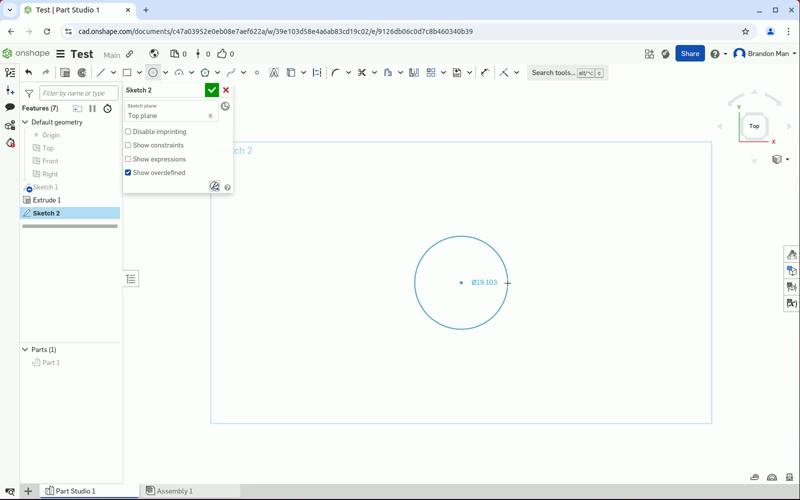
click(507, 282)
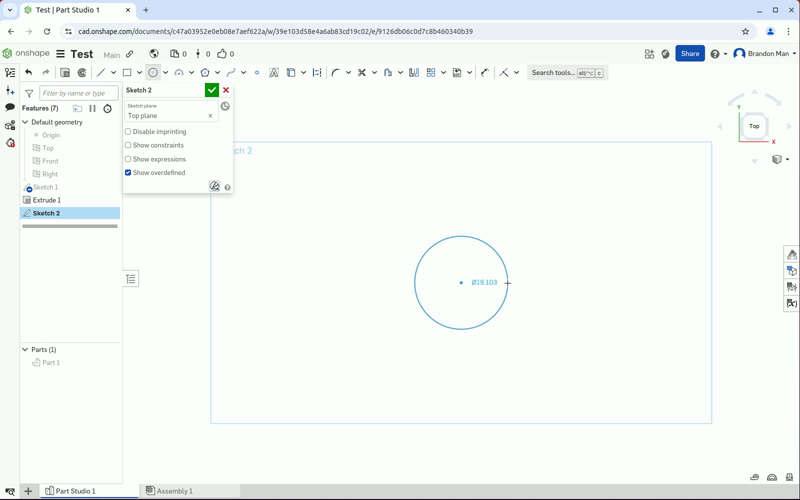
key(esc)
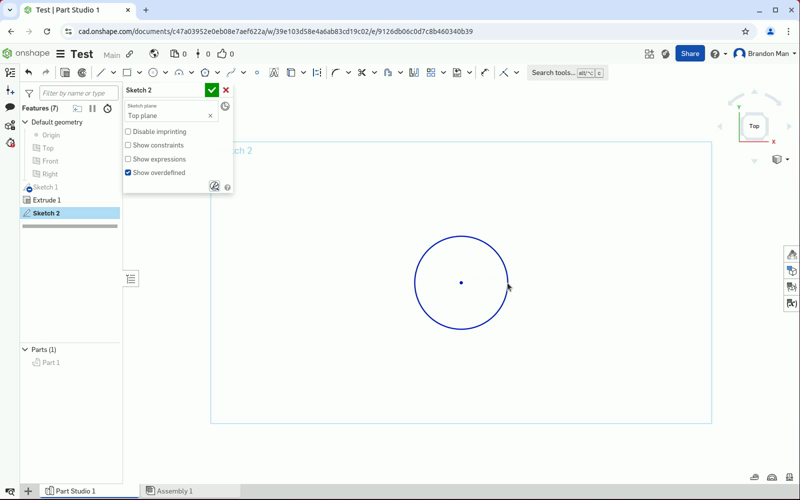
mouse_move(468, 242)
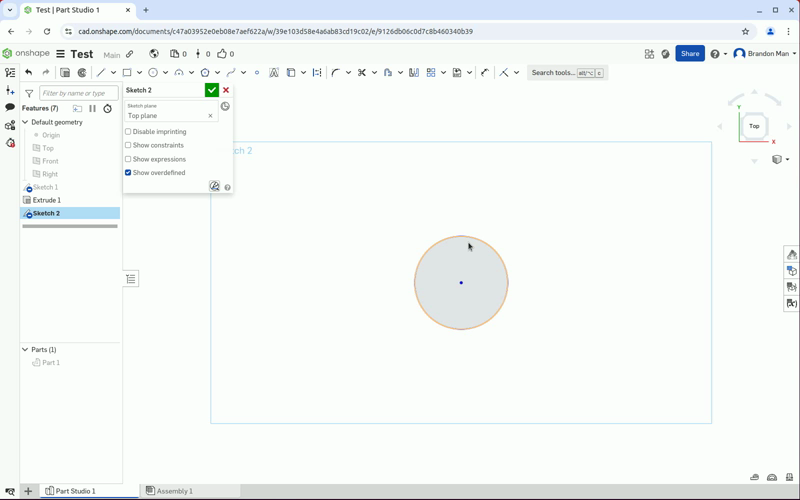
click(468, 242)
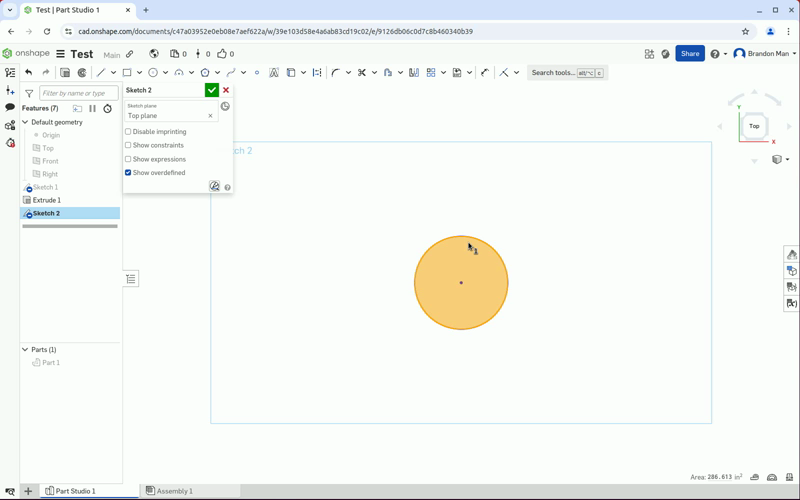
mouse_move(73, 352)
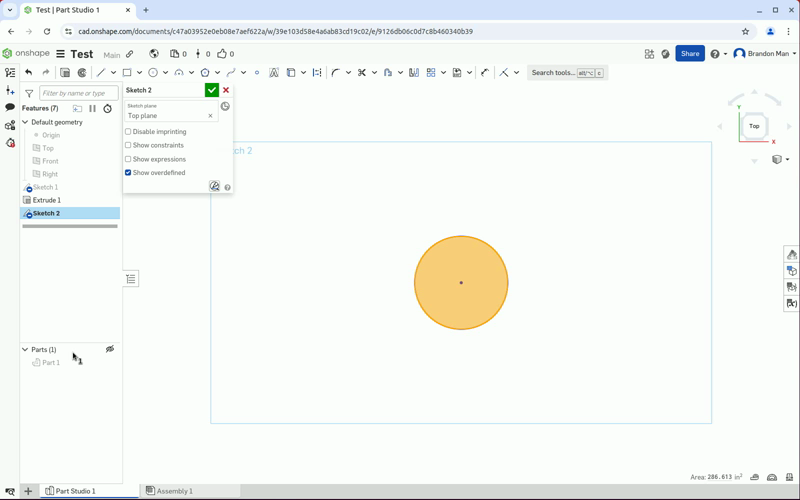
key(shift+y)
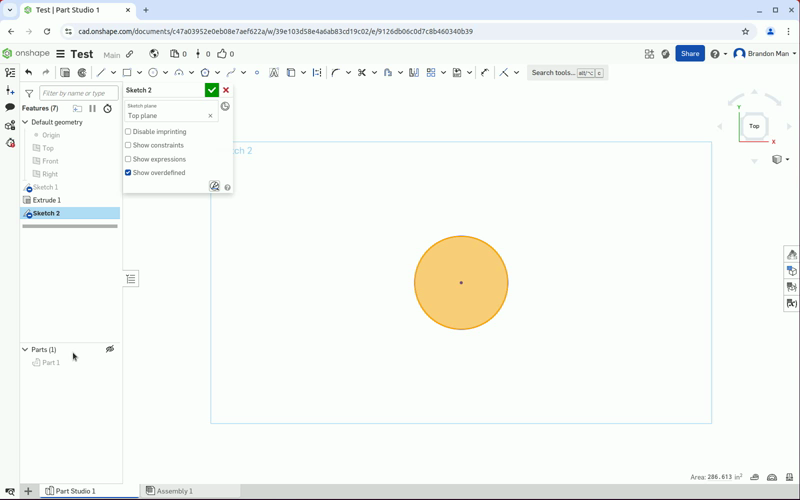
key(shift+e)
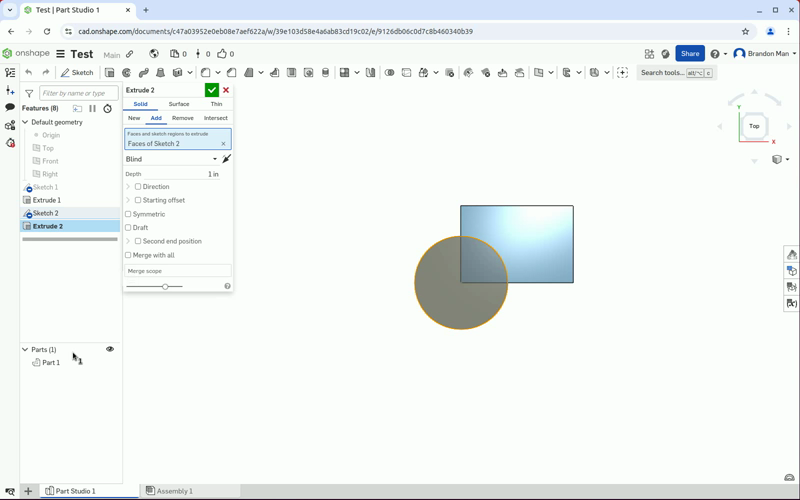
mouse_move(143, 106)
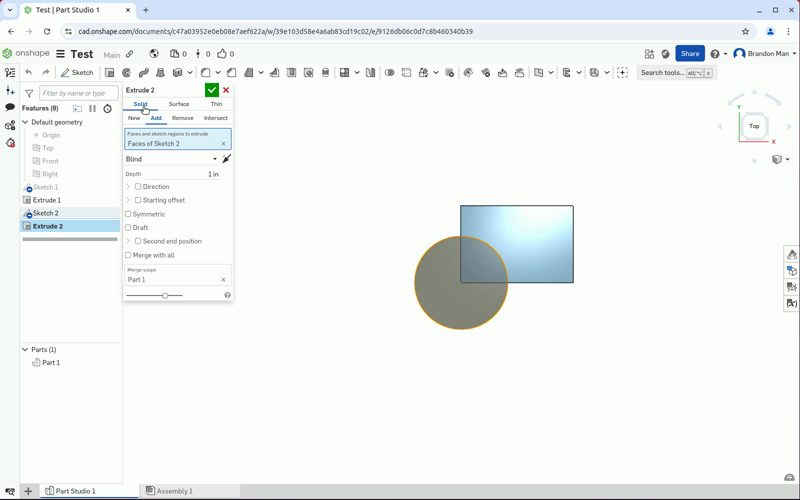
click(143, 106)
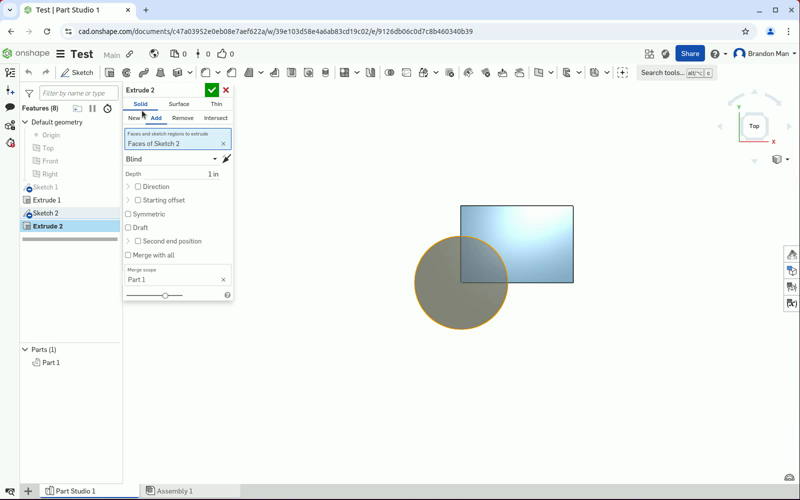
mouse_move(137, 120)
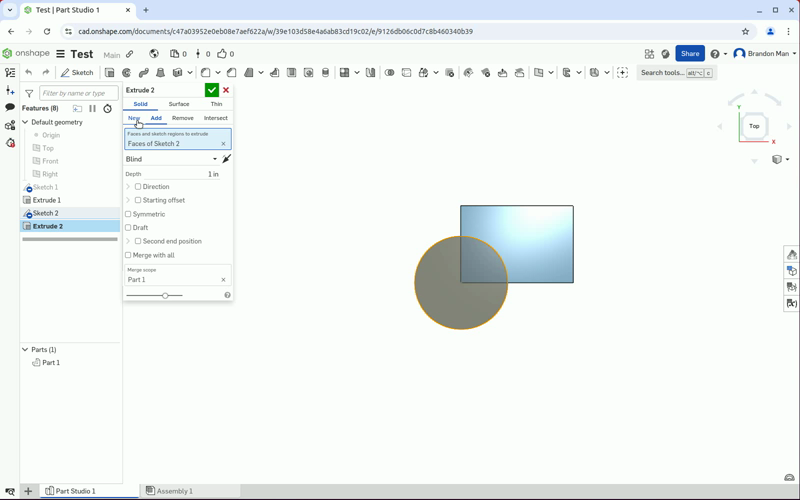
click(137, 120)
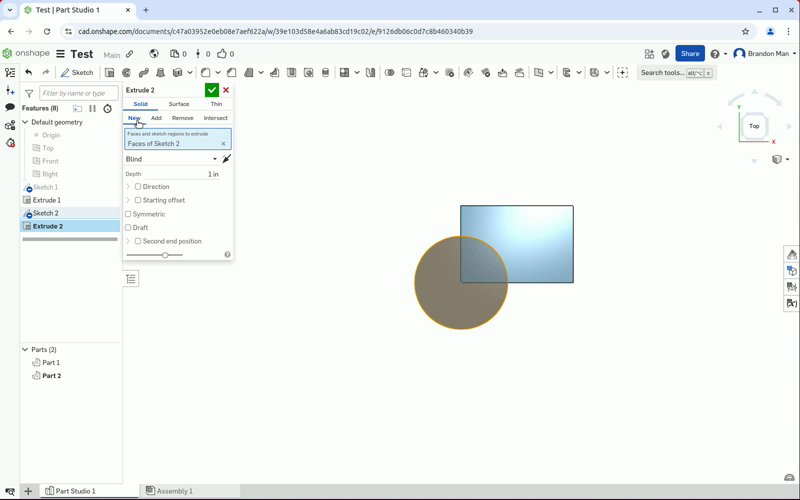
key(tab, 4)
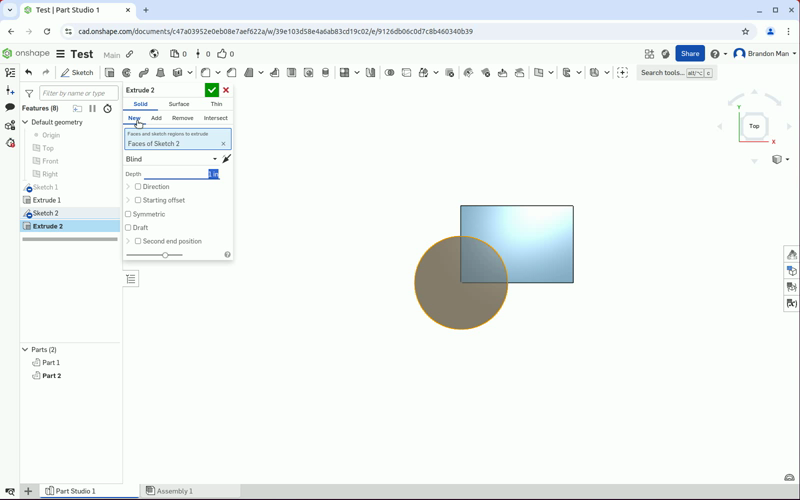
text(13.721)
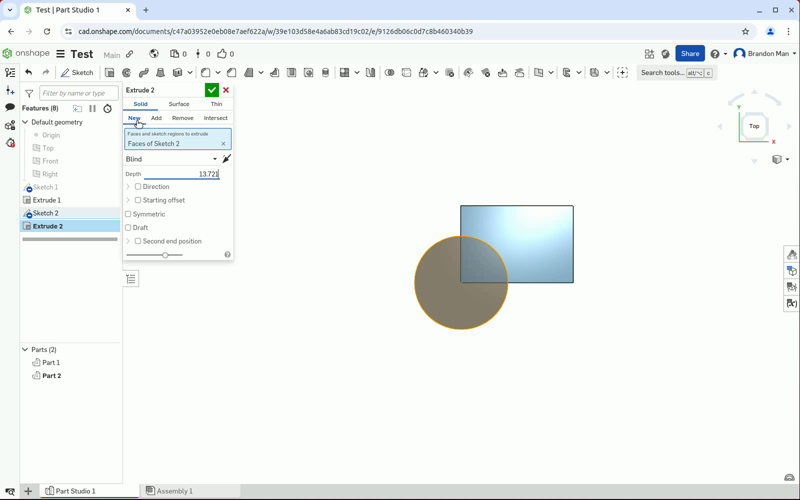
key(enter)
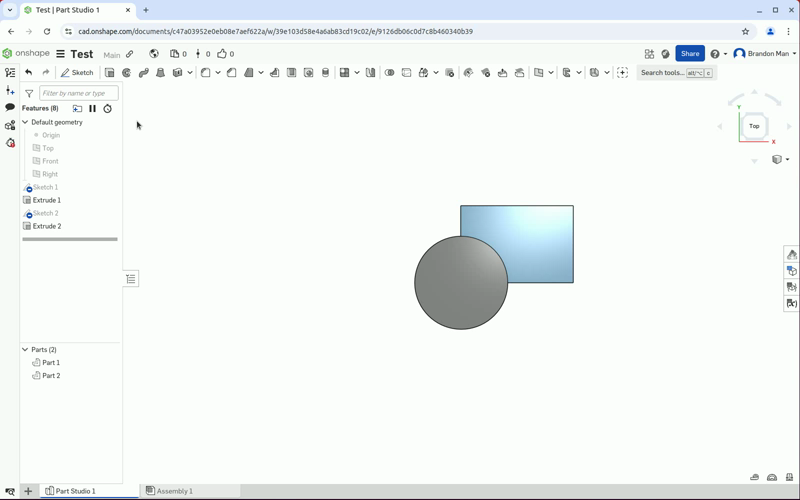
key(shift+h)
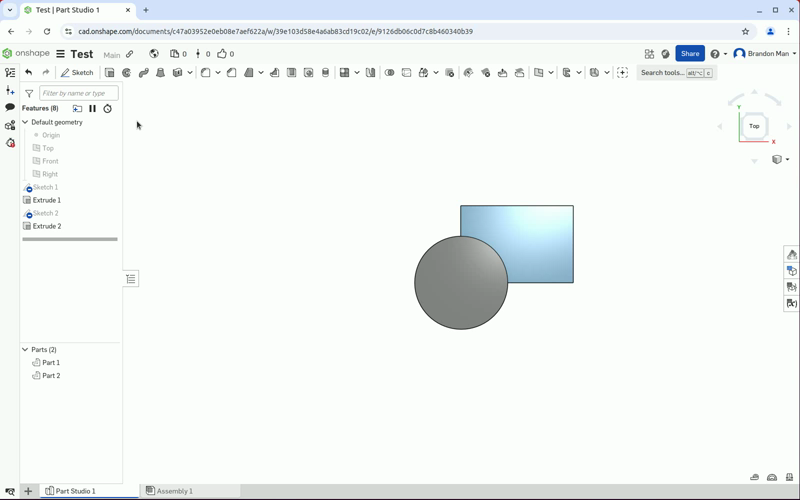
key(shift+h)
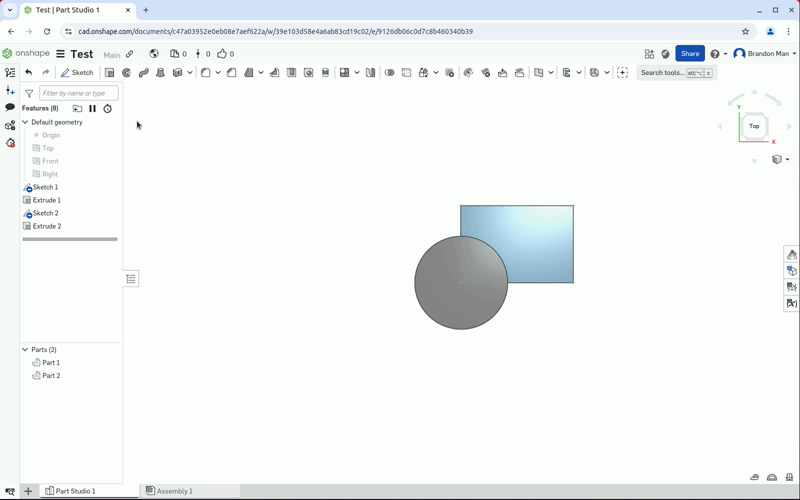
key(shift+7)
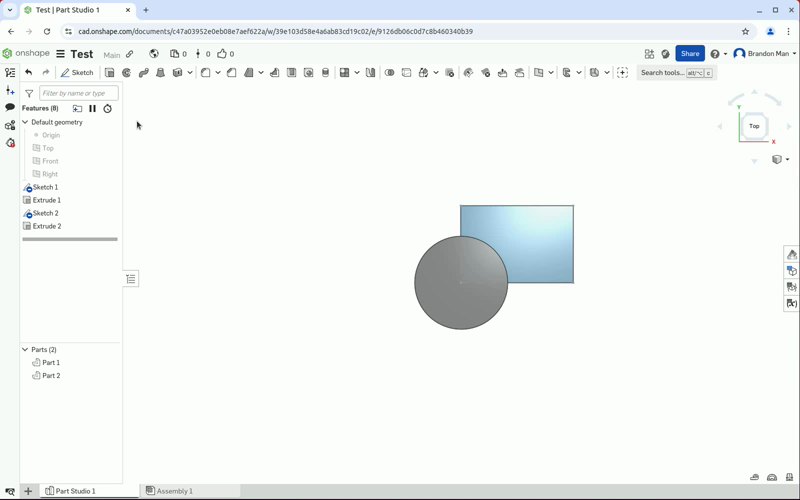
key(up, 3)
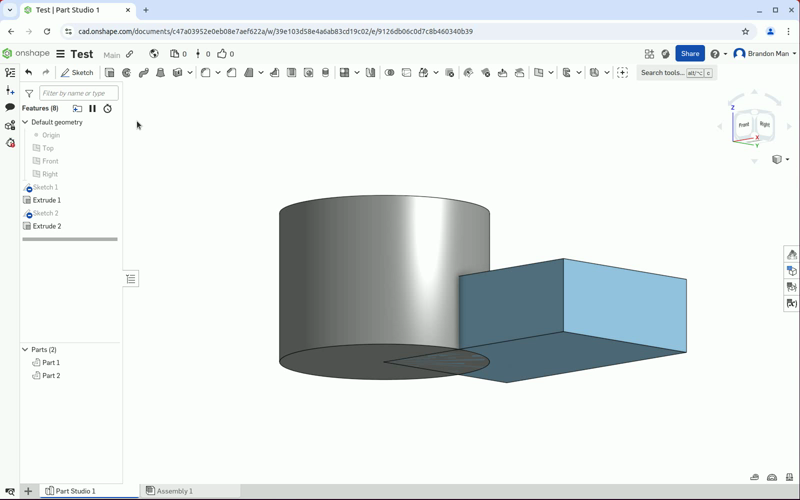
key(left, 3)
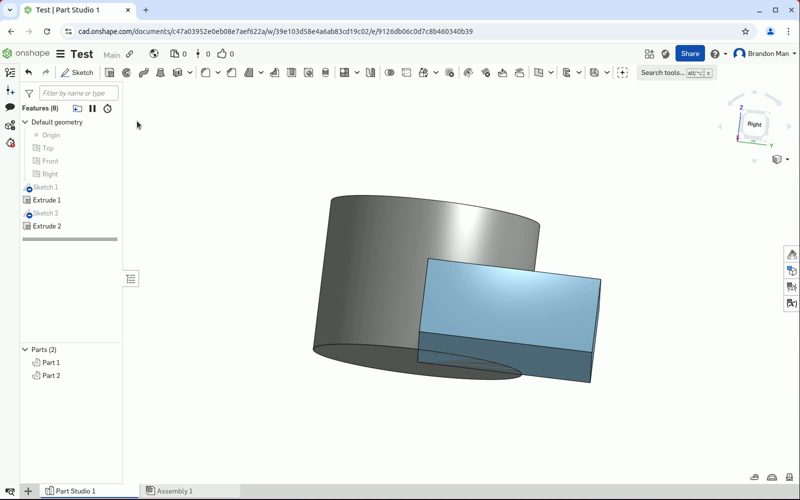
key(right, 3)
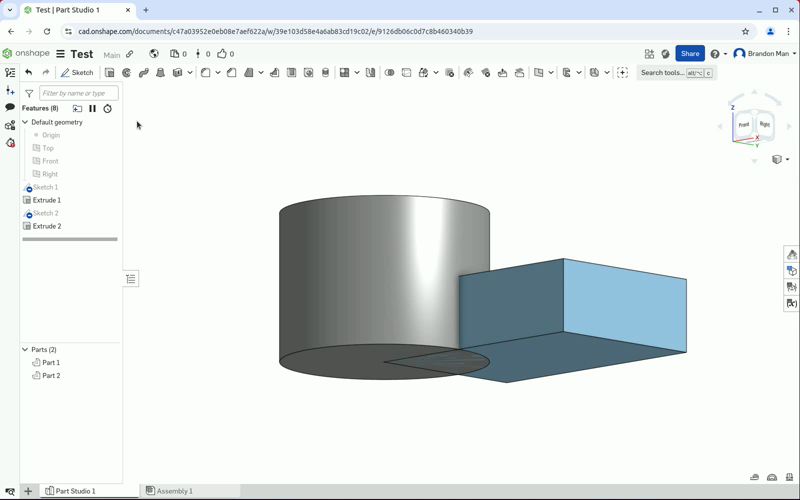
key(down, 3)
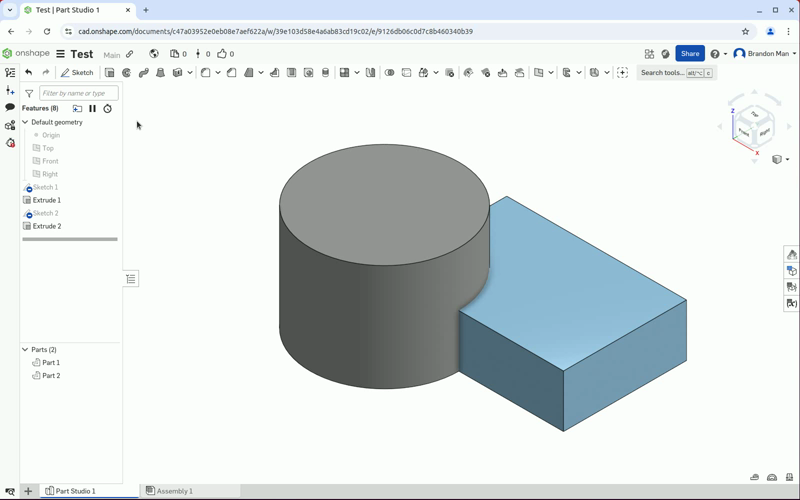
mouse_move(73, 189)
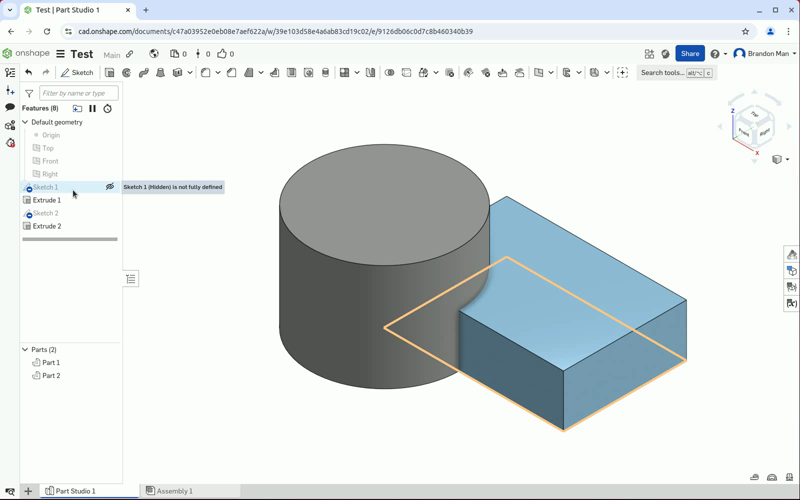
click(73, 189)